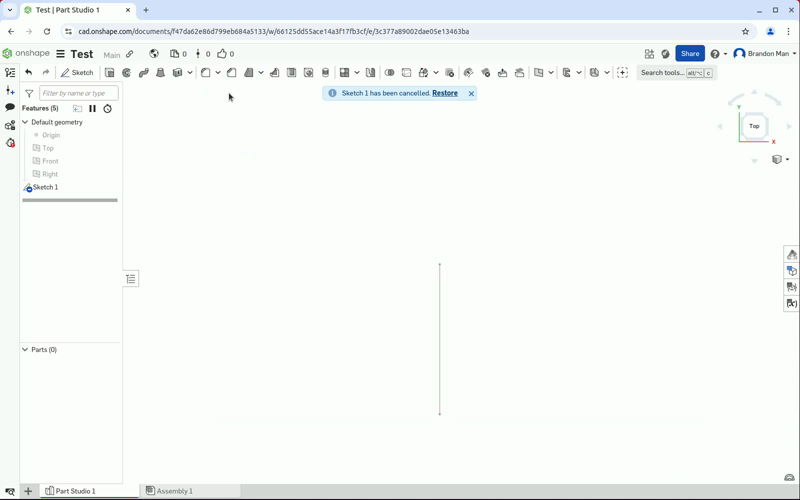
key(shift+h)
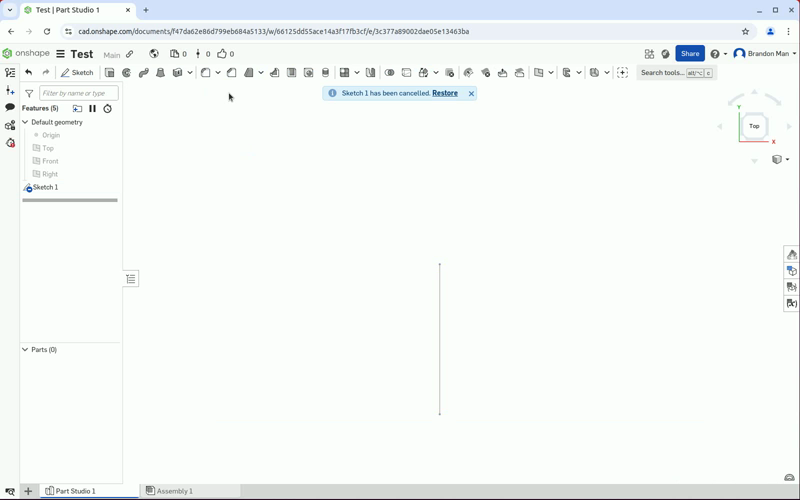
key(shift+s)
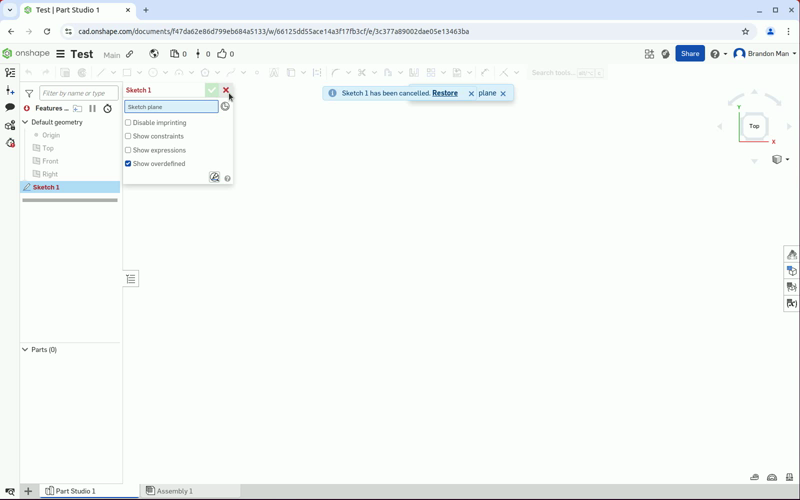
mouse_move(73, 150)
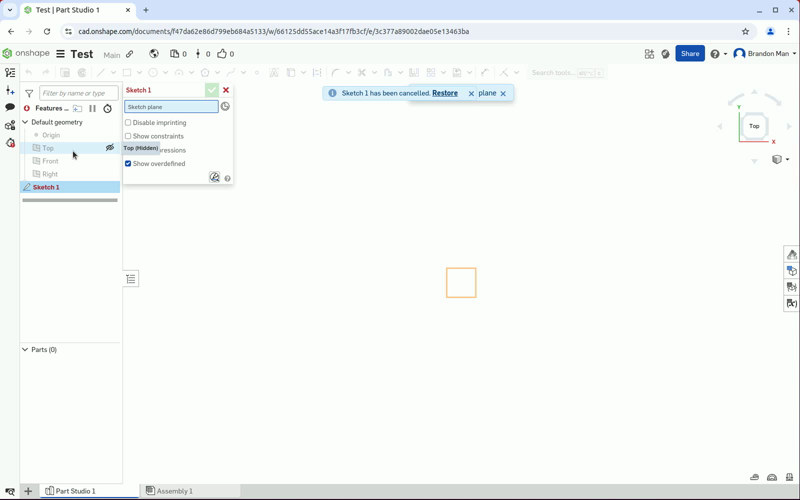
click(73, 150)
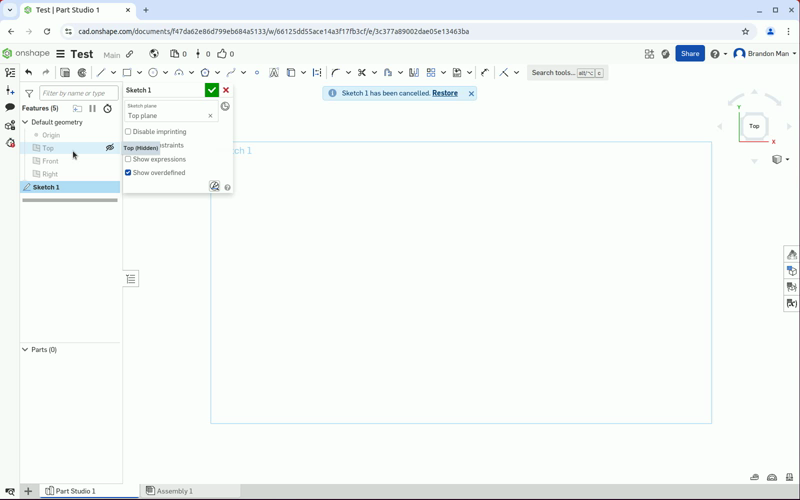
mouse_move(73, 352)
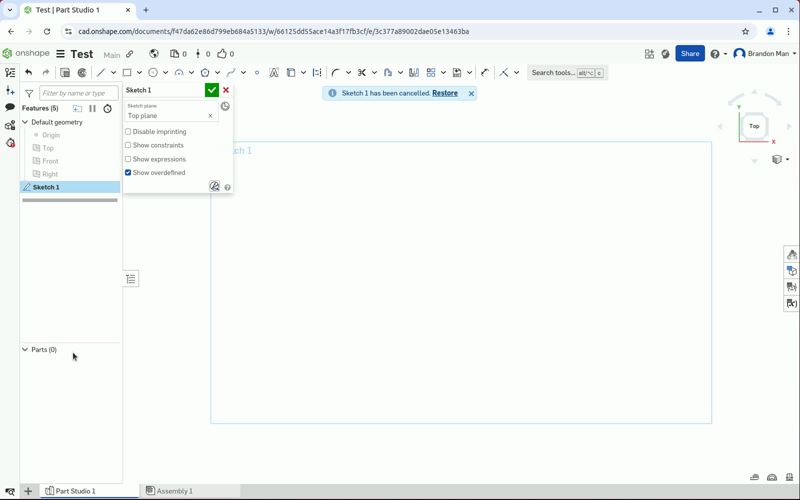
key(y)
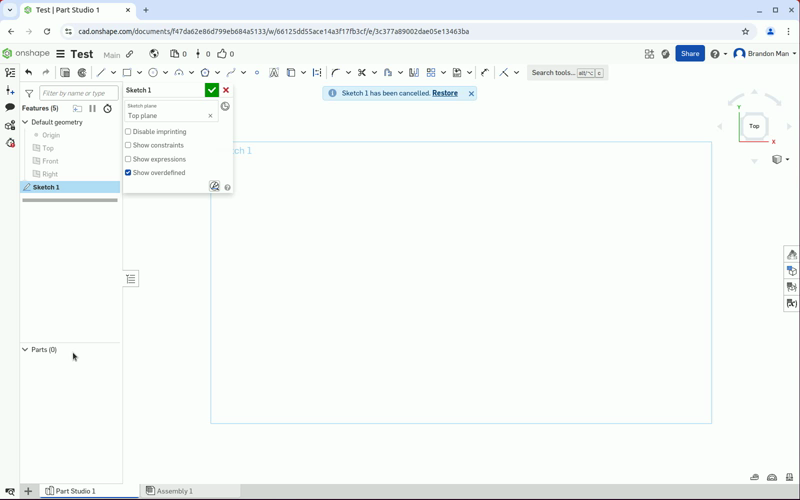
key(c)
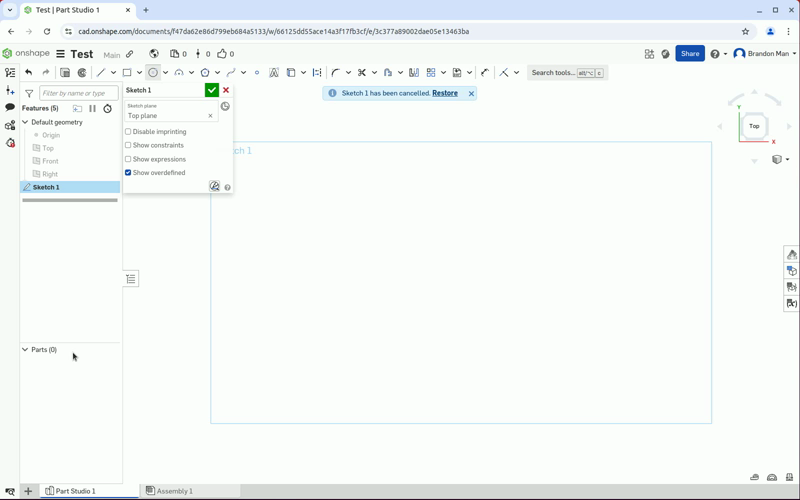
key_down(shift)
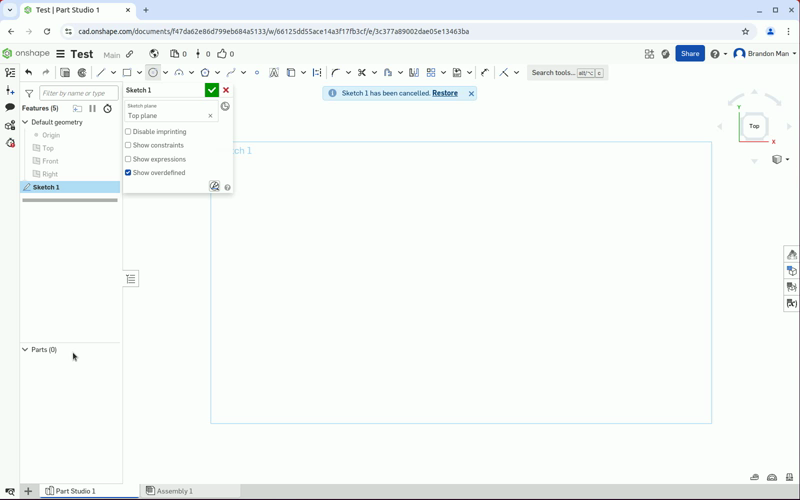
mouse_move(461, 282)
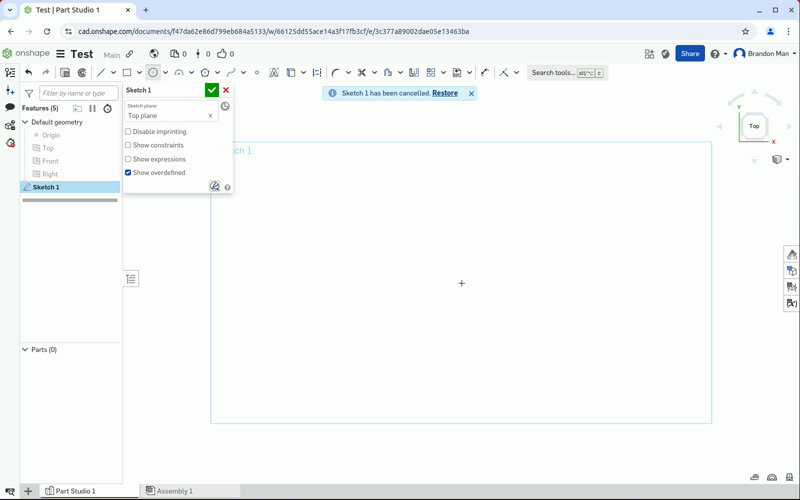
click(461, 282)
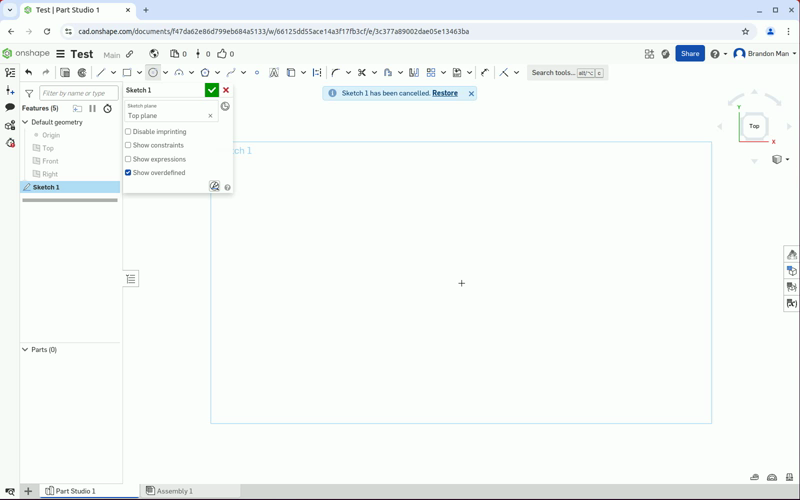
key_up(shift)
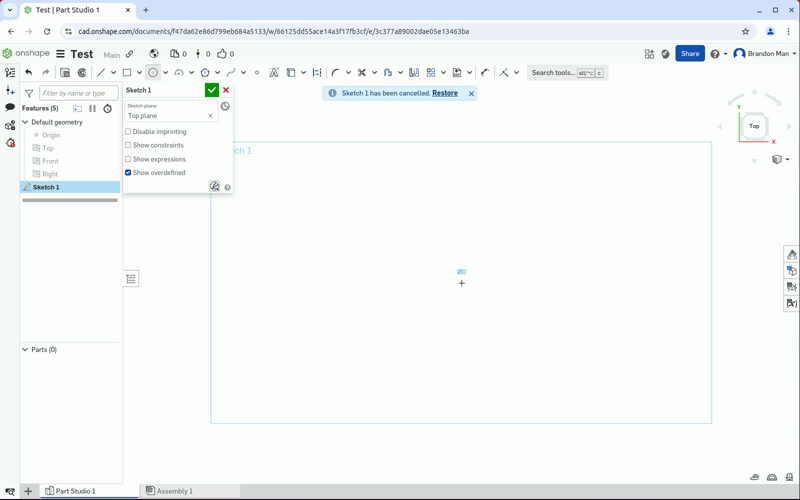
mouse_move(531, 282)
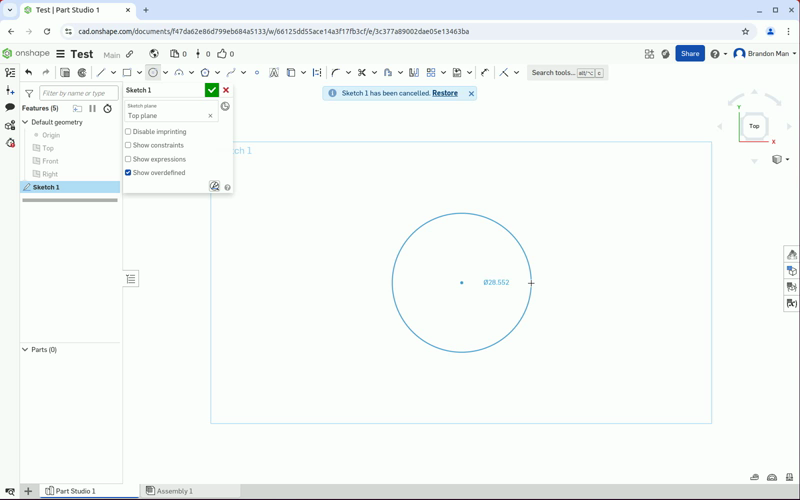
click(531, 282)
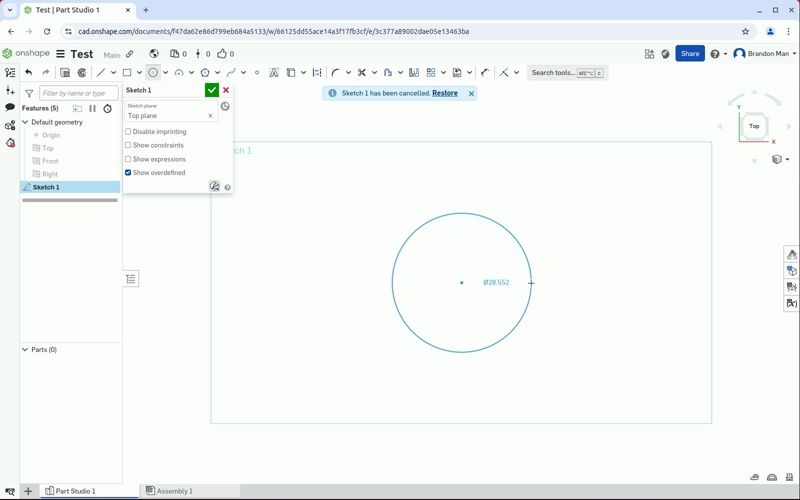
key(esc)
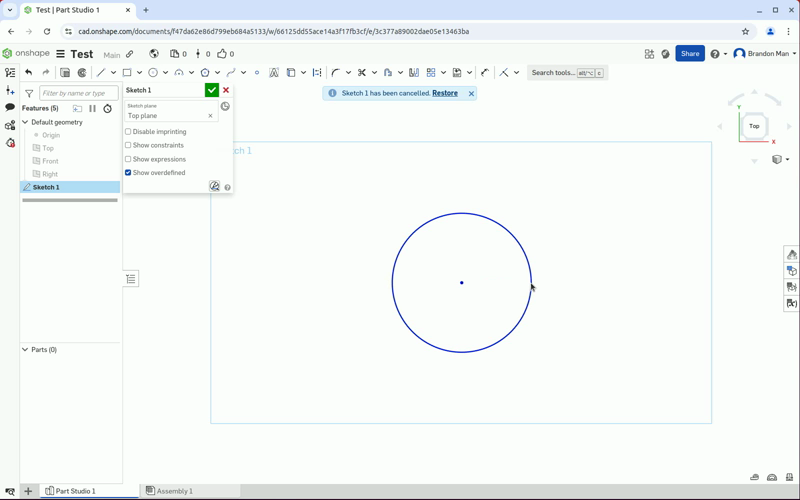
mouse_move(410, 289)
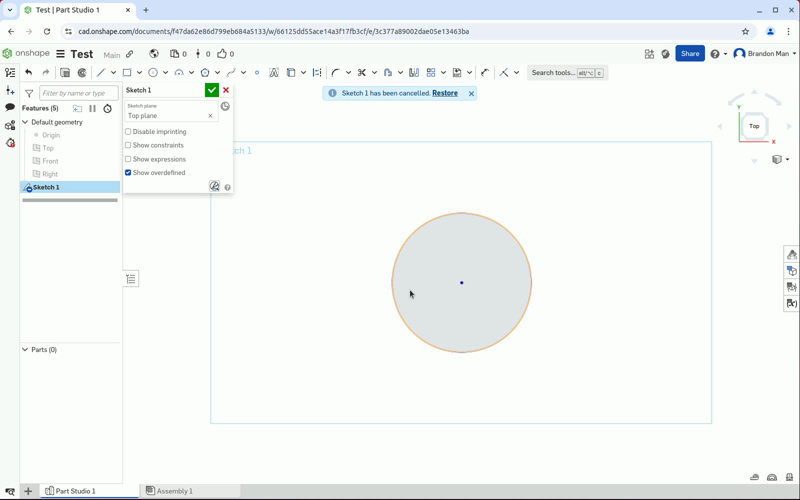
click(410, 289)
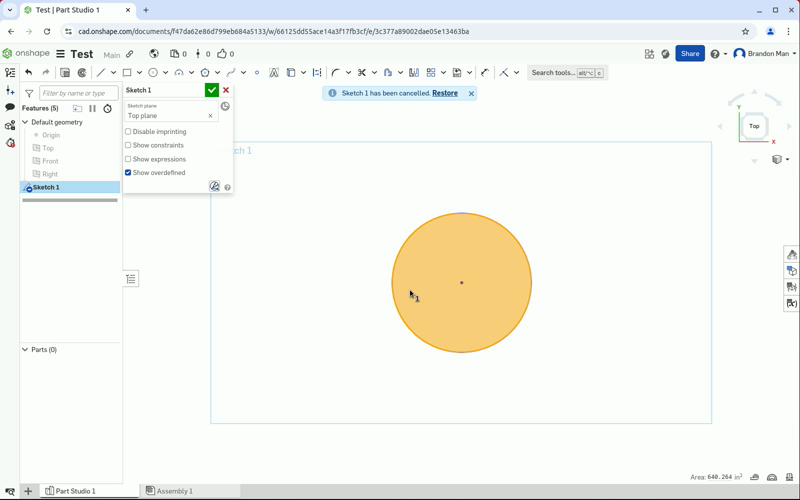
mouse_move(73, 352)
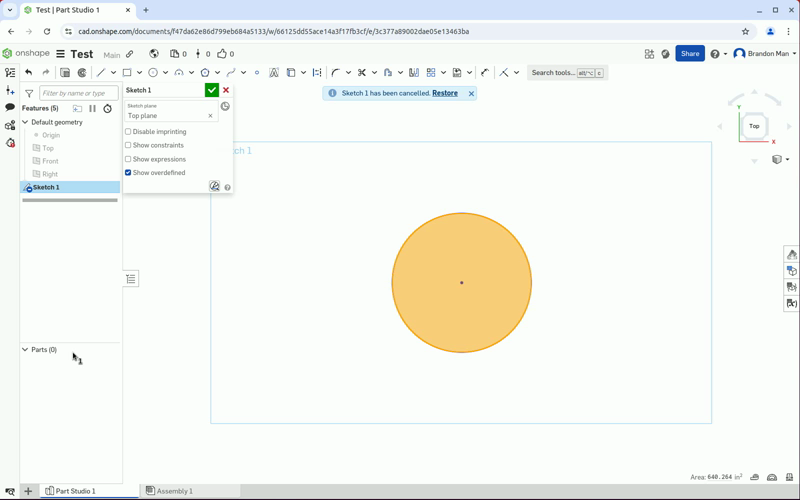
key(shift+y)
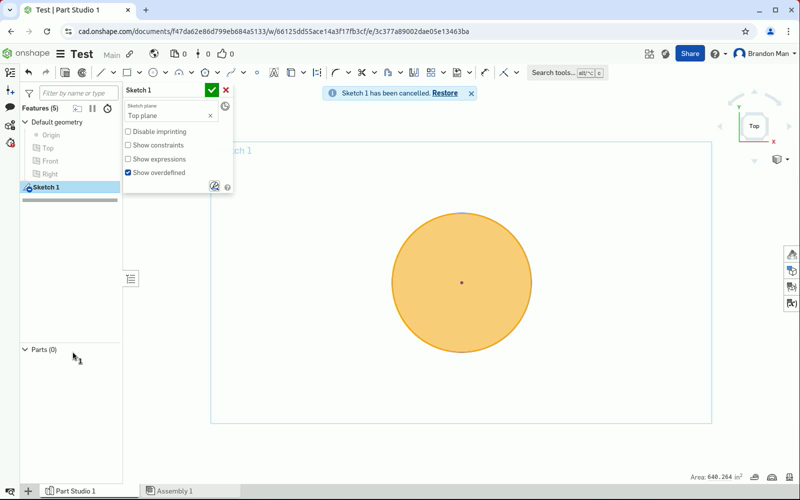
key(shift+e)
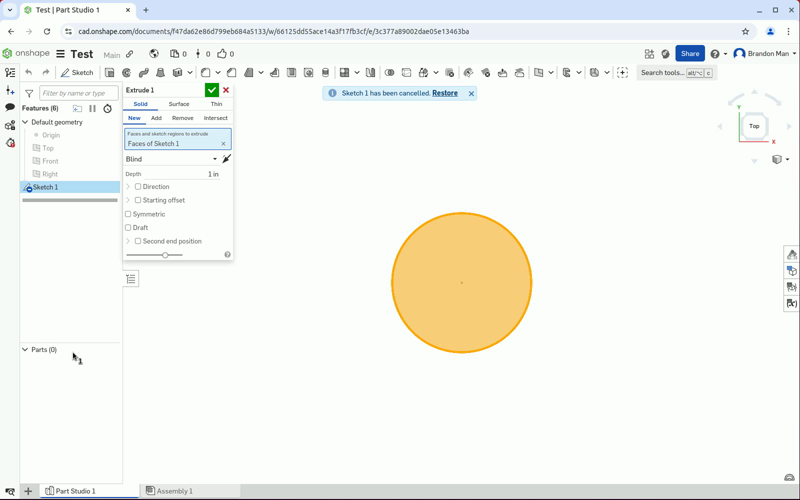
mouse_move(143, 106)
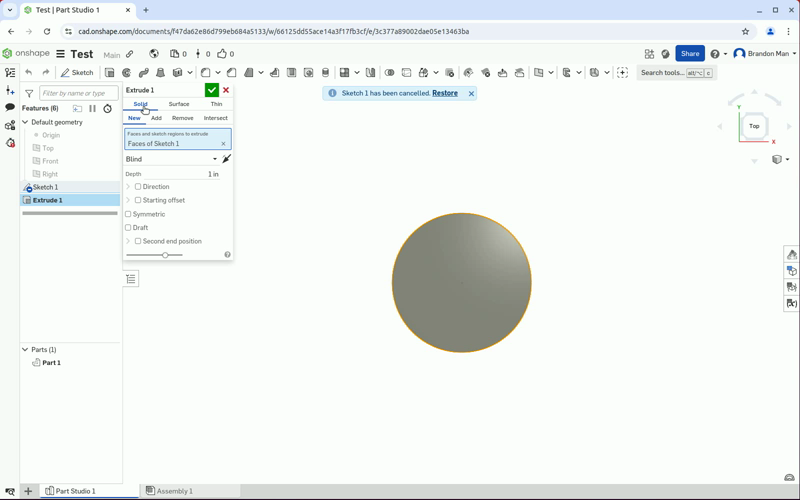
click(143, 106)
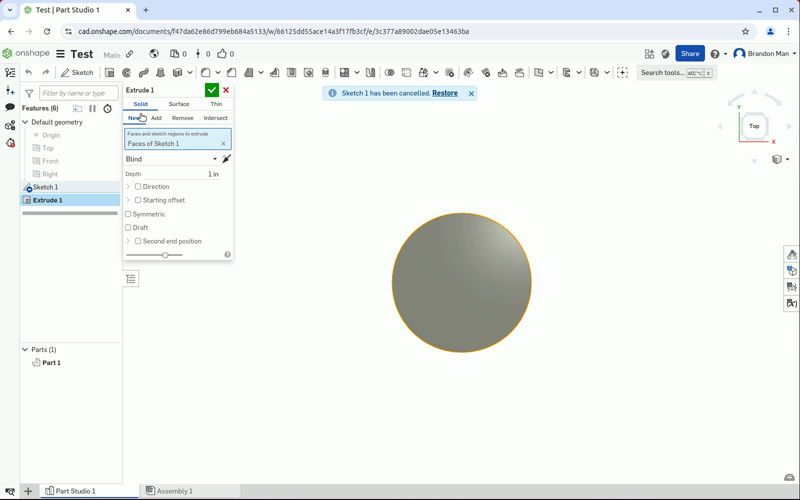
mouse_move(137, 120)
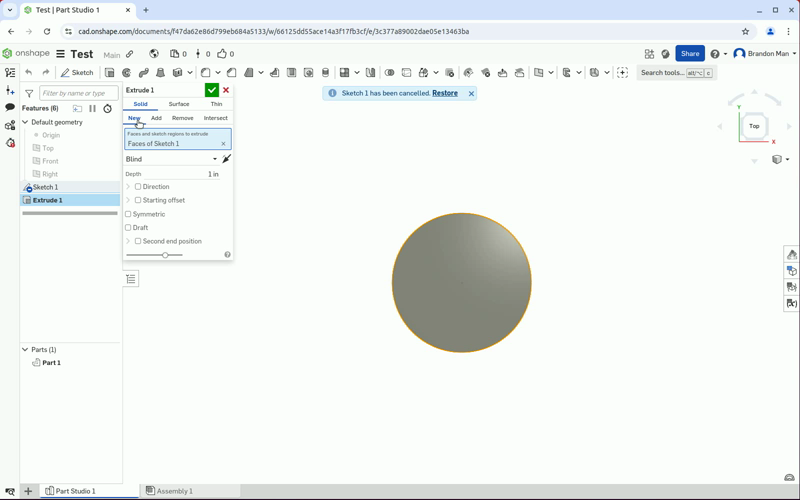
click(137, 120)
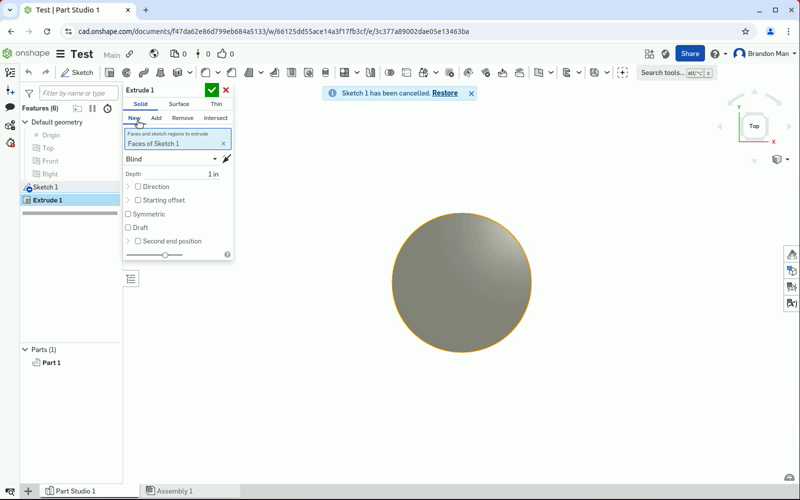
key(tab, 4)
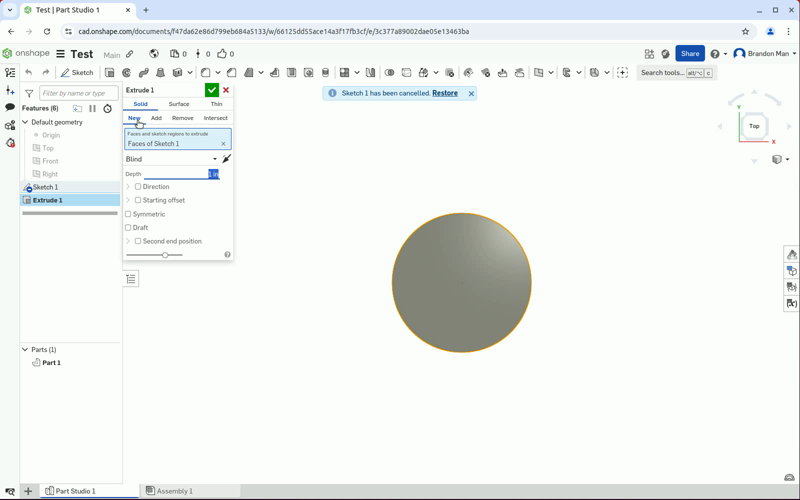
text(23.108)
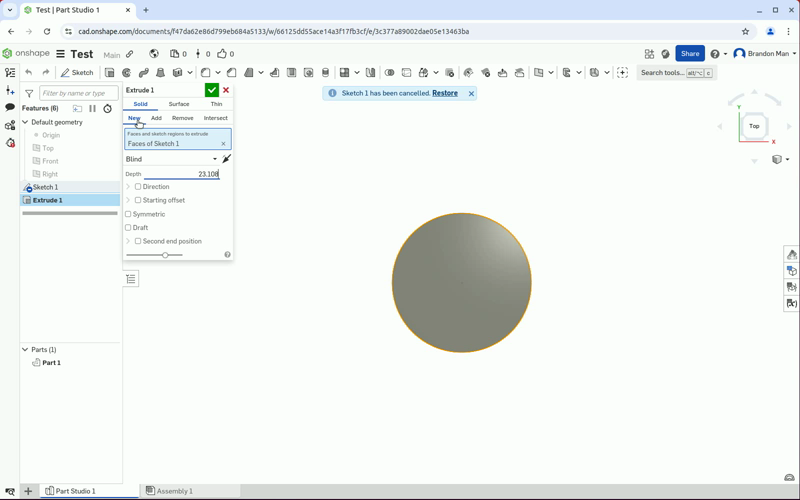
key(enter)
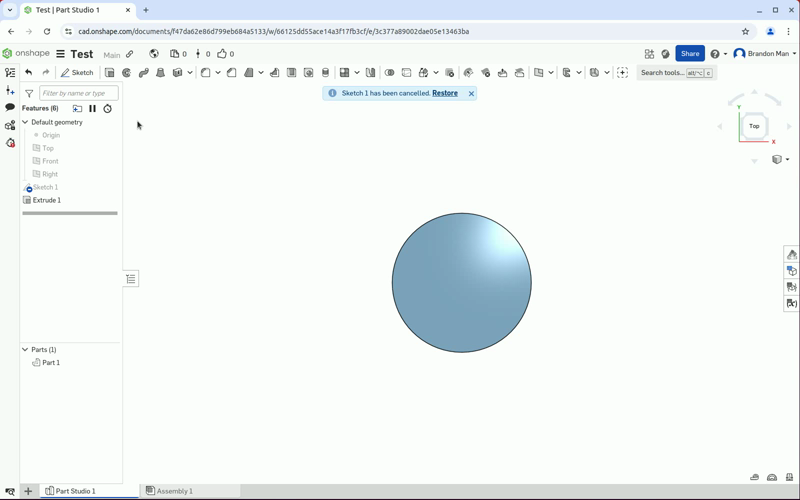
key(shift+h)
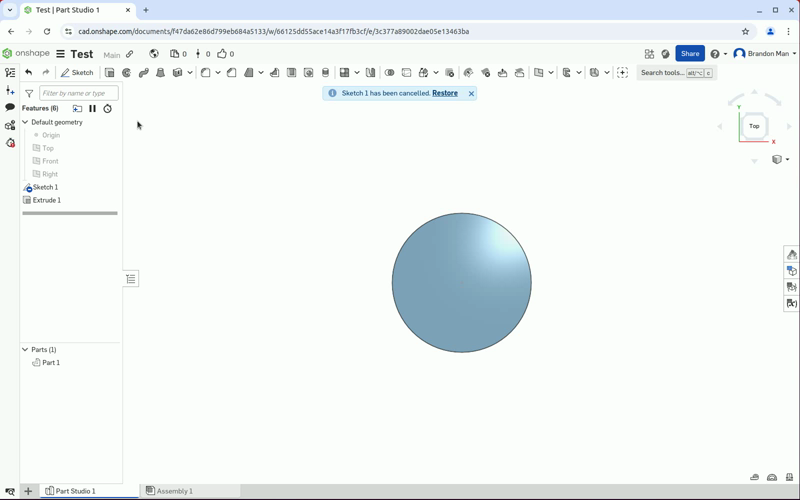
key(shift+h)
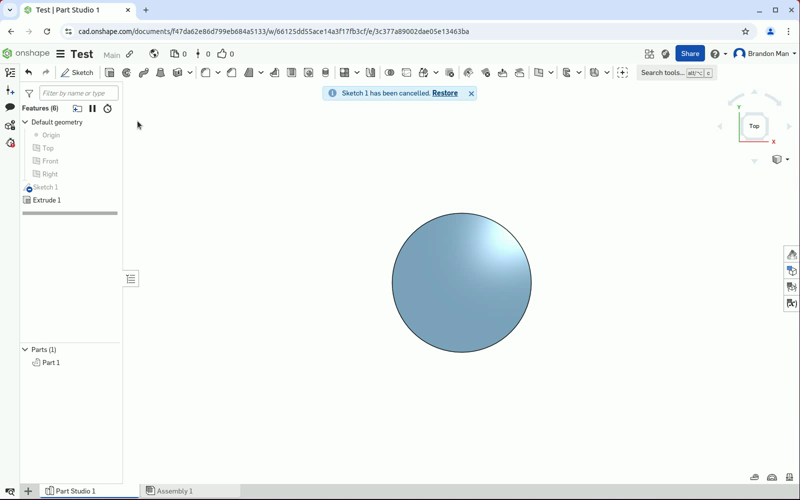
mouse_move(73, 189)
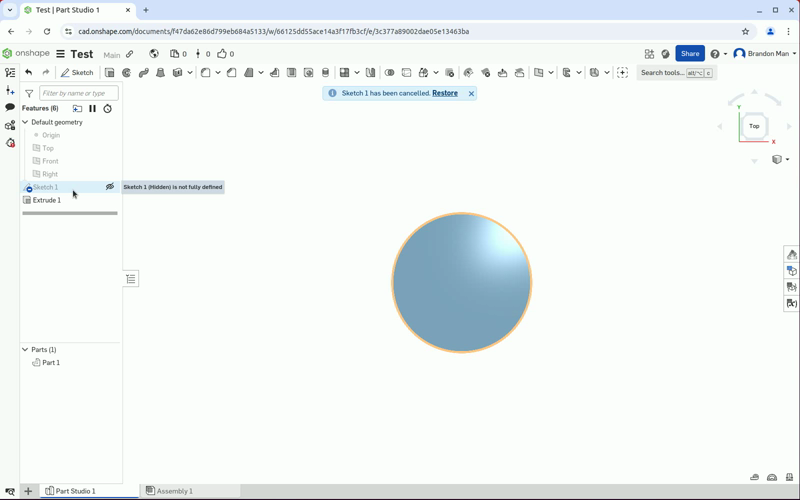
click(73, 189)
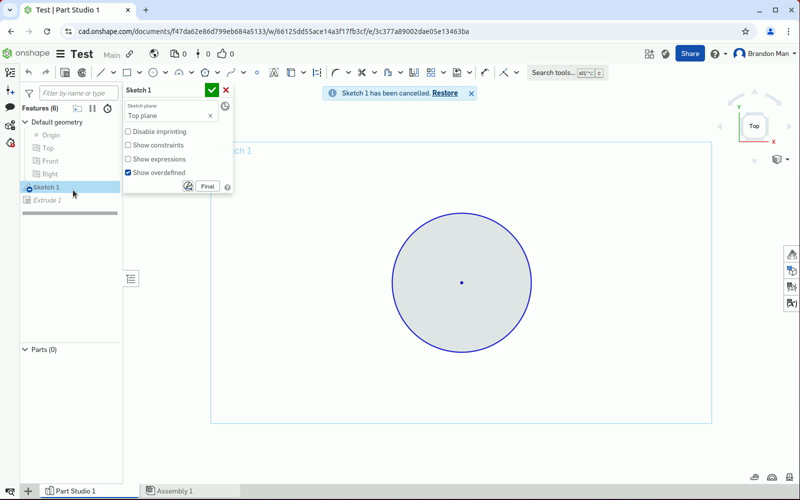
mouse_move(229, 92)
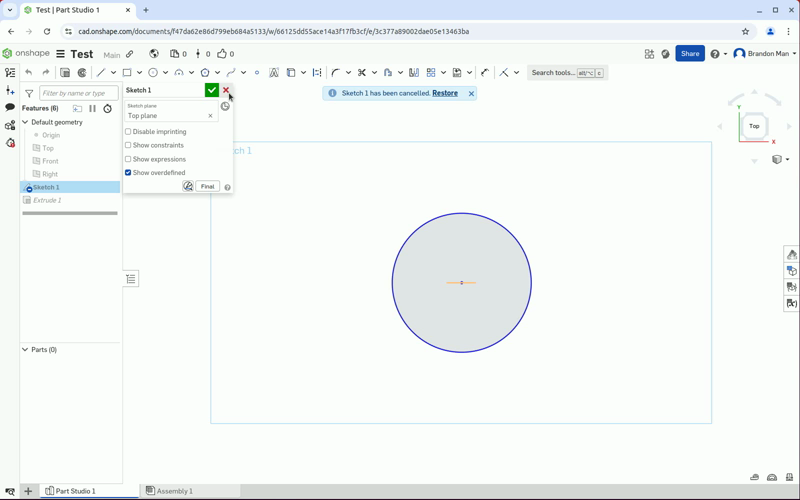
click(229, 92)
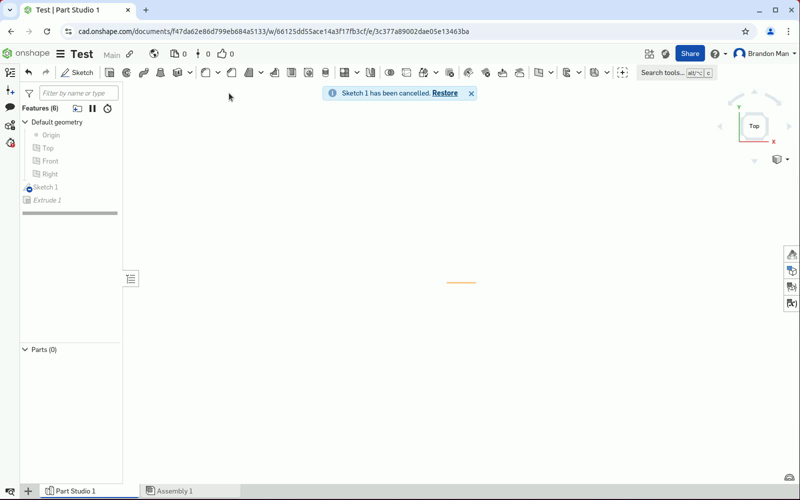
mouse_move(541, 75)
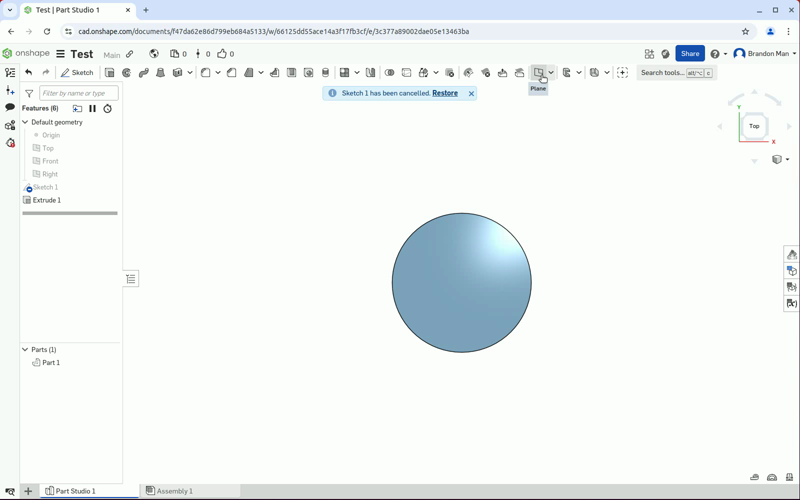
click(541, 75)
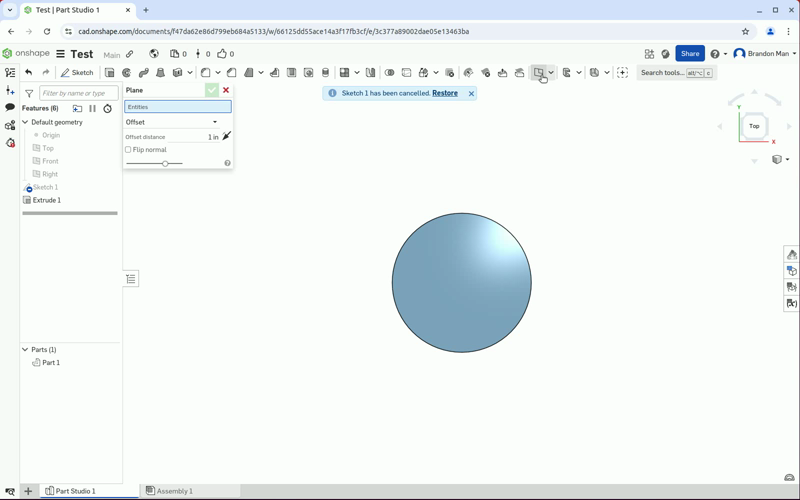
mouse_move(73, 150)
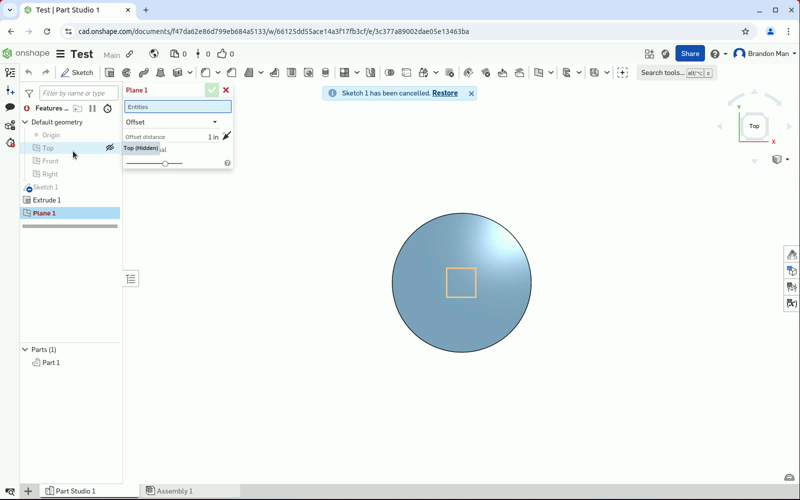
click(73, 150)
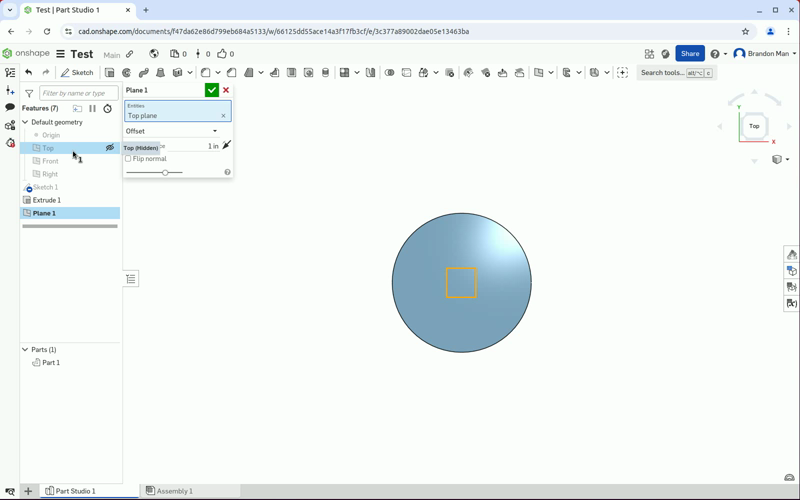
key(tab, 2)
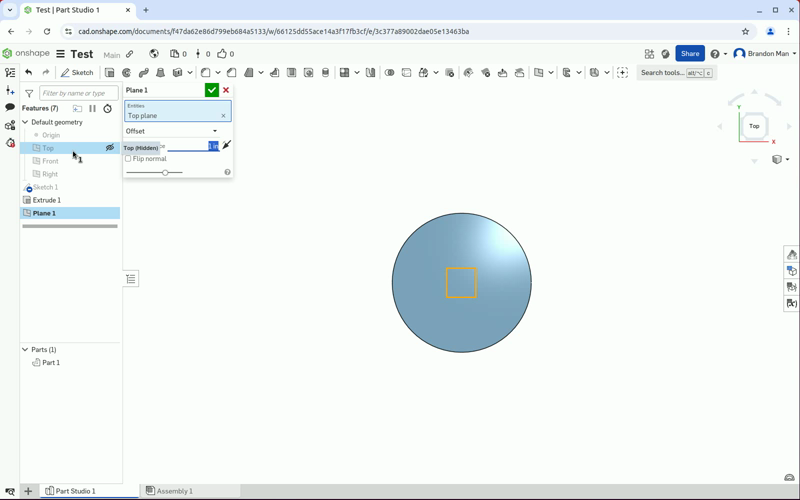
text(23.108)
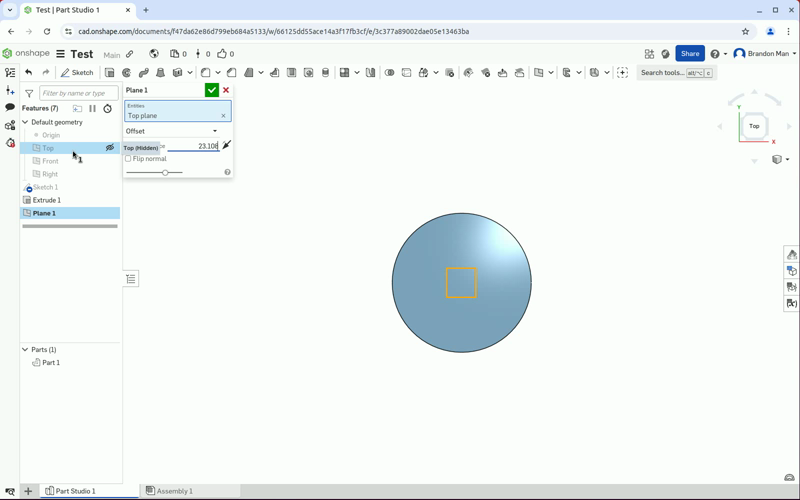
key(enter, 2)
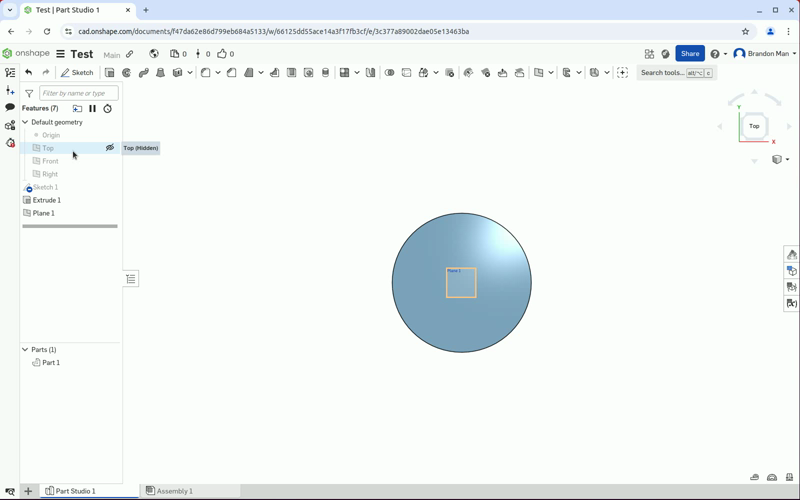
key(shift+s)
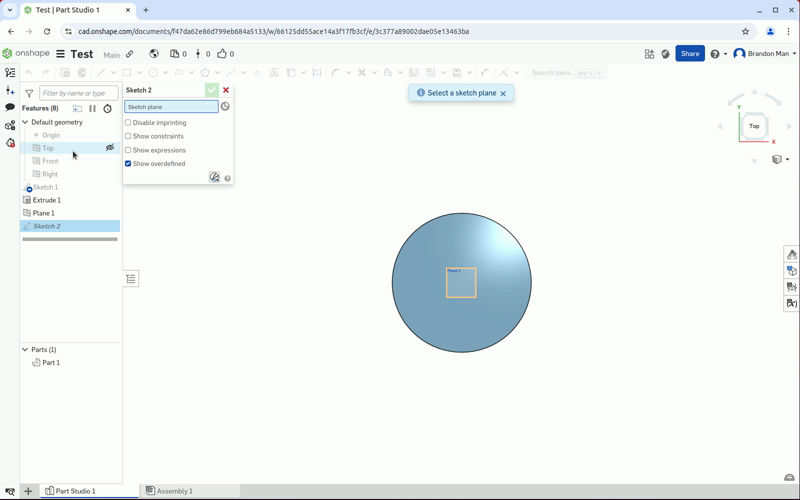
mouse_move(73, 215)
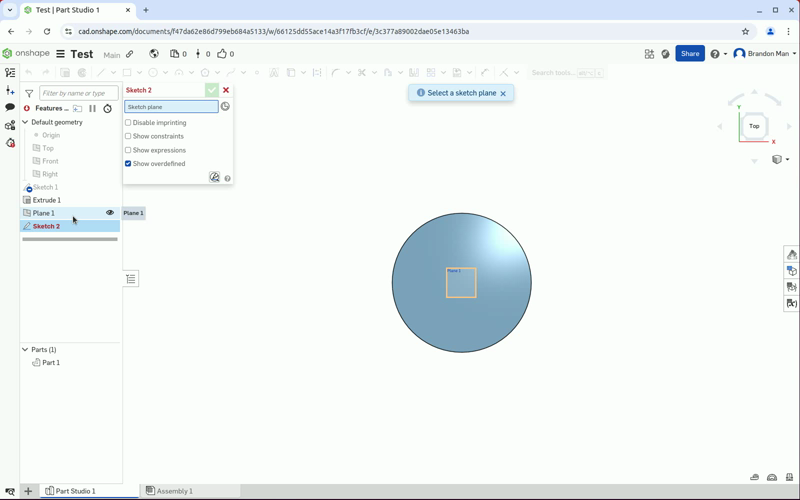
click(73, 215)
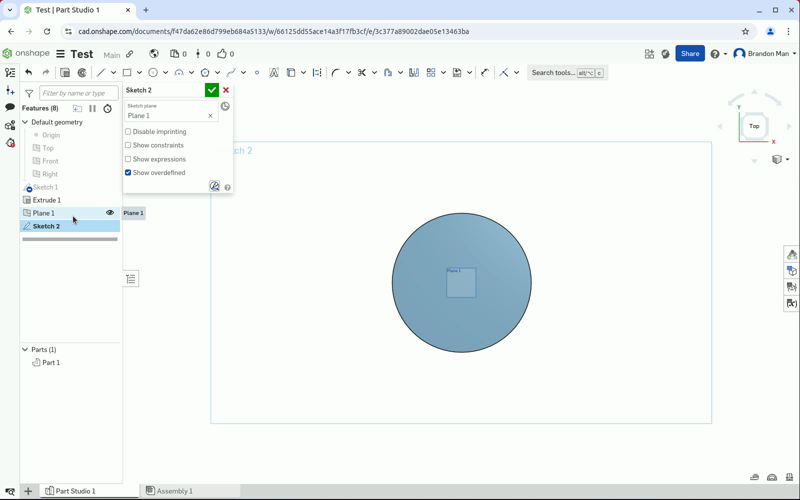
mouse_move(73, 352)
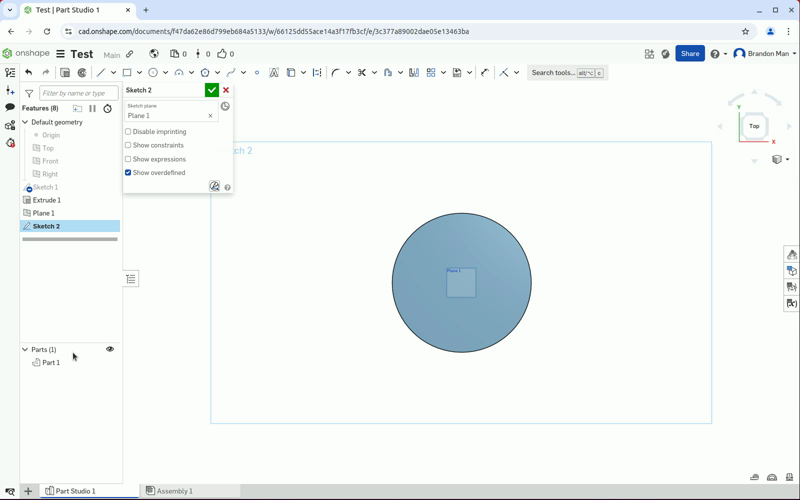
key(y)
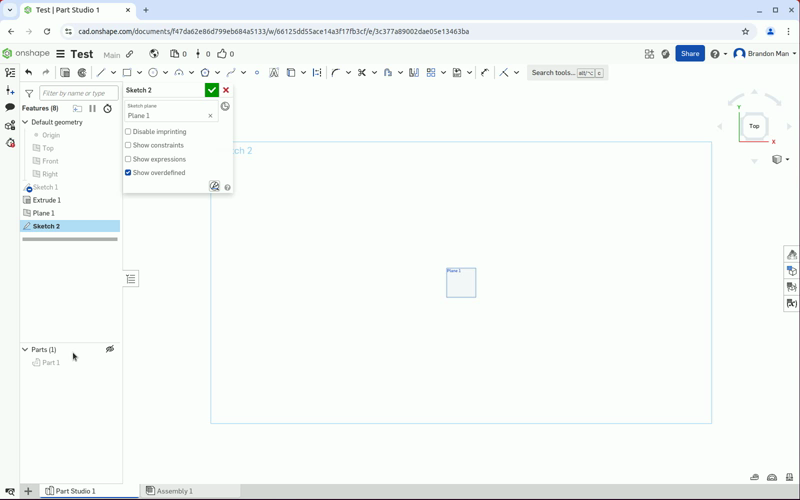
key(c)
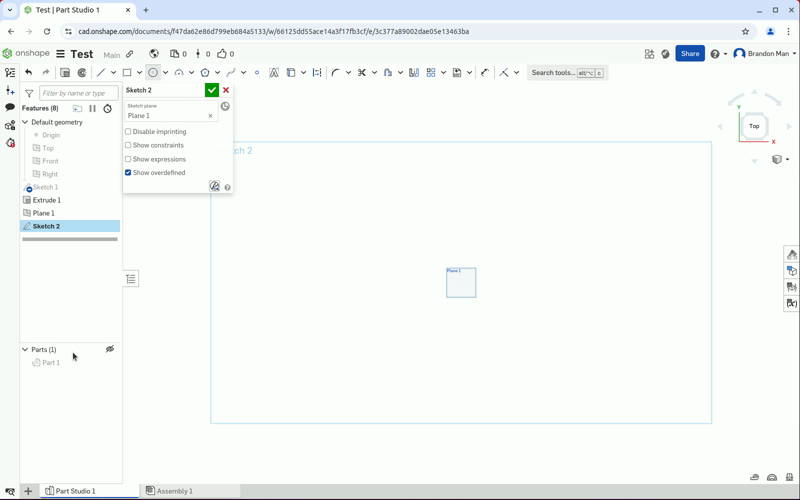
key_down(shift)
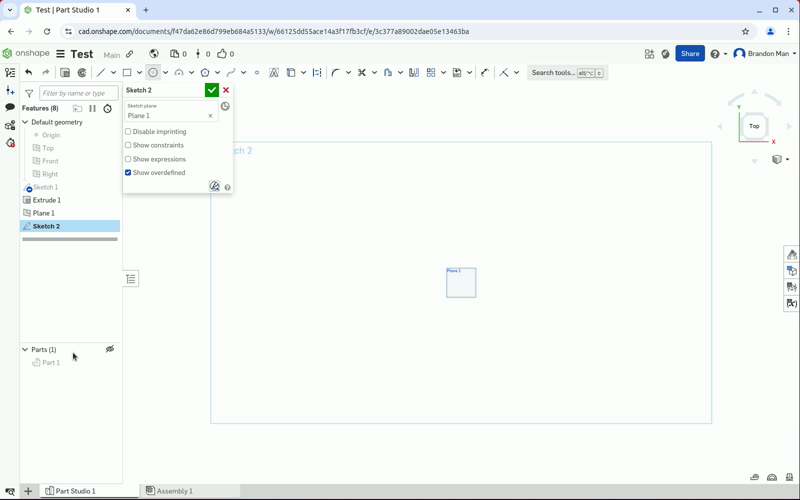
mouse_move(461, 282)
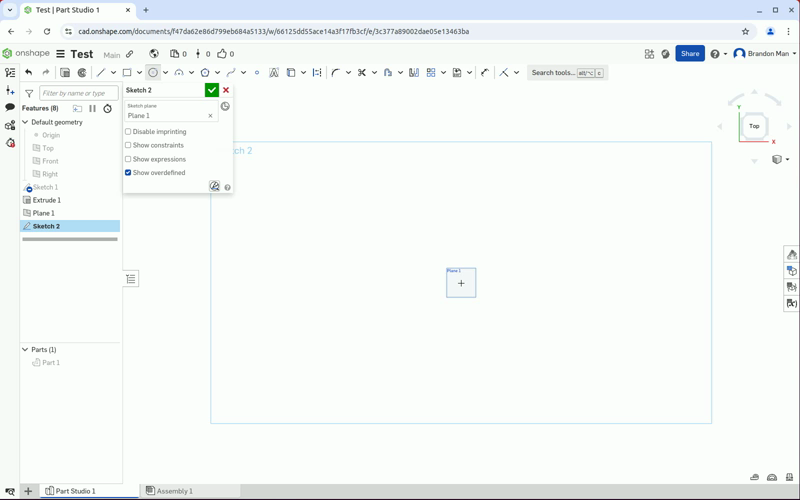
click(461, 282)
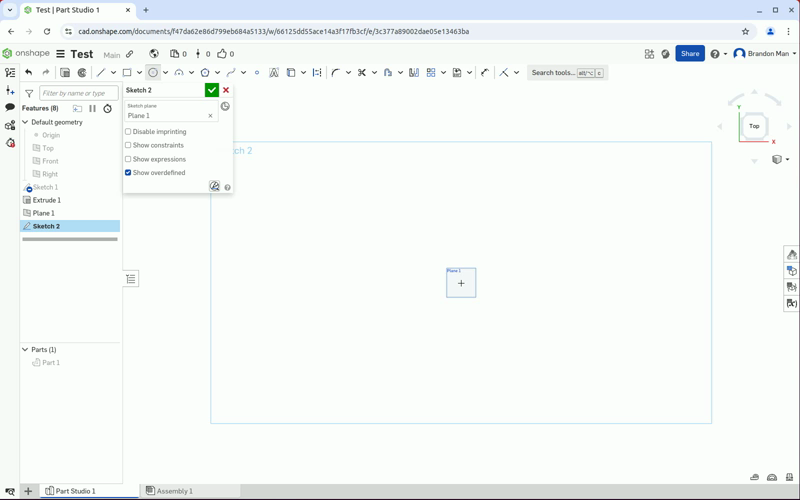
key_up(shift)
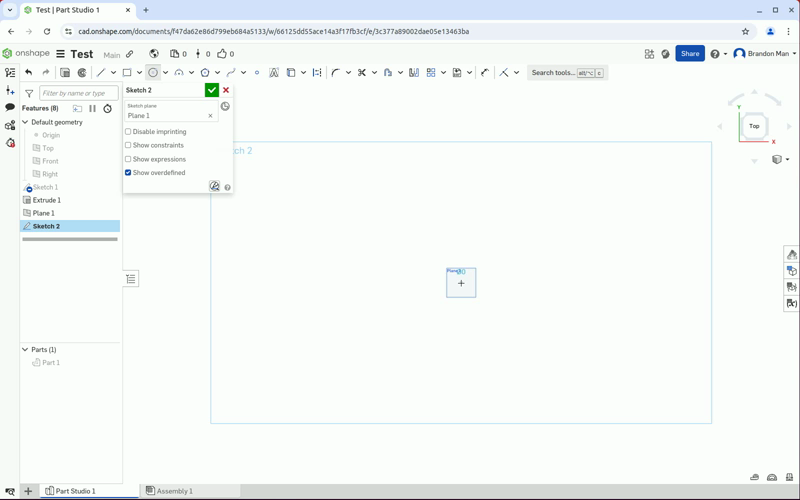
mouse_move(518, 282)
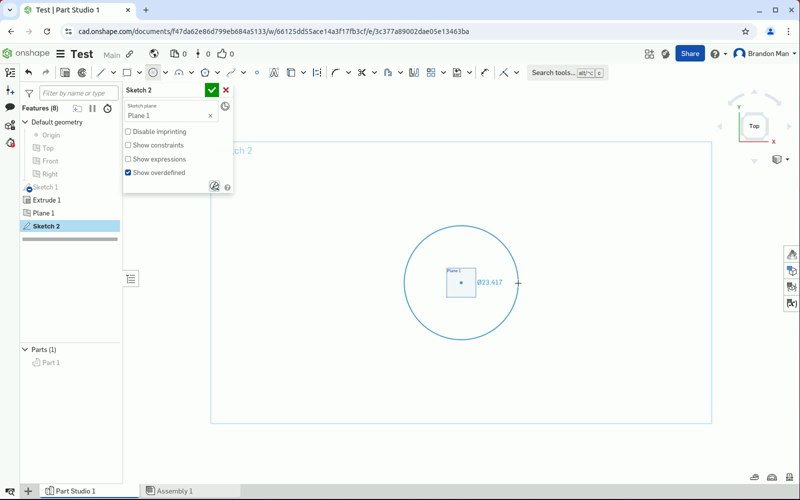
click(518, 282)
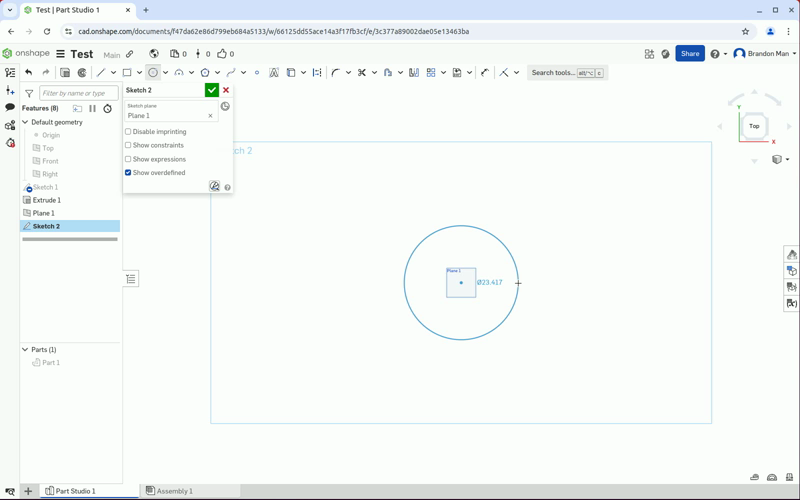
key(esc)
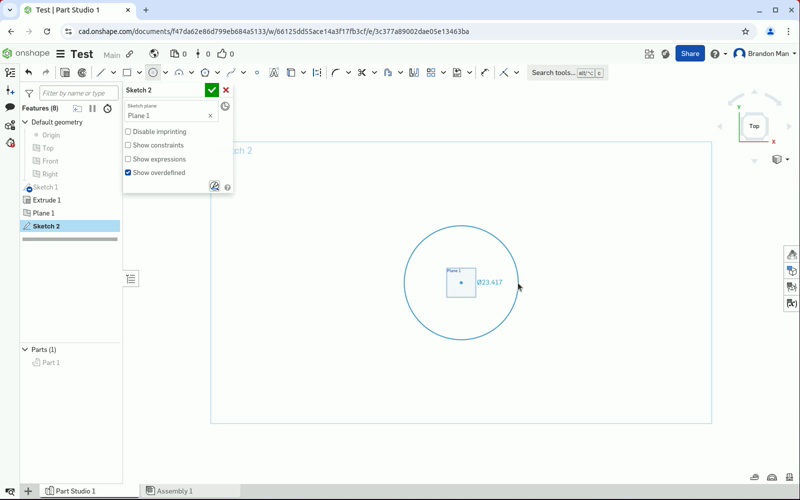
mouse_move(449, 288)
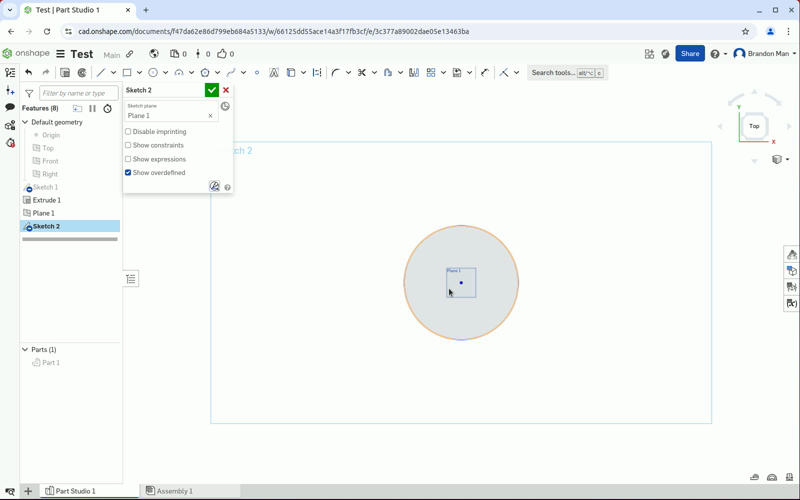
click(449, 288)
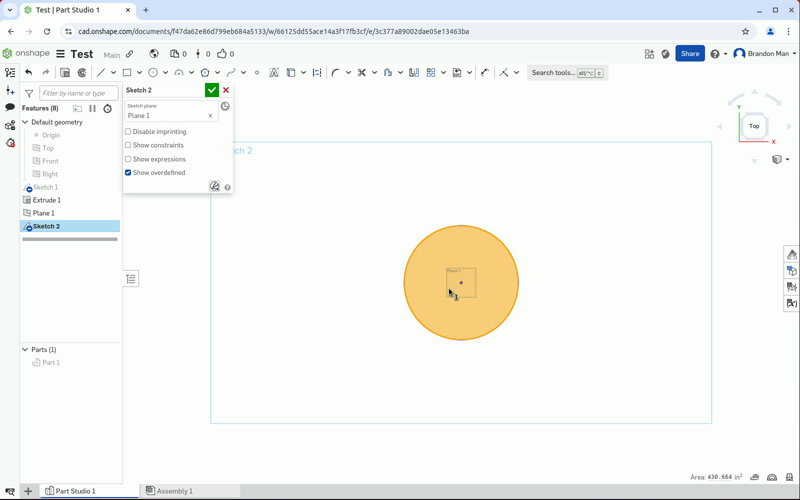
mouse_move(73, 352)
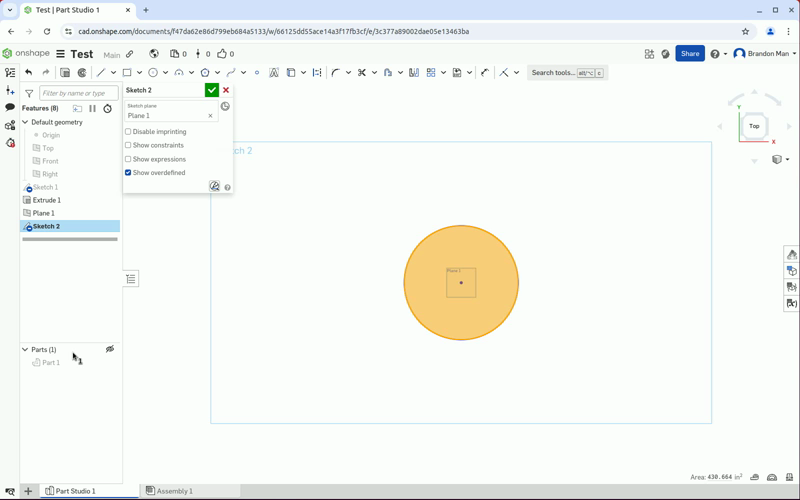
key(shift+y)
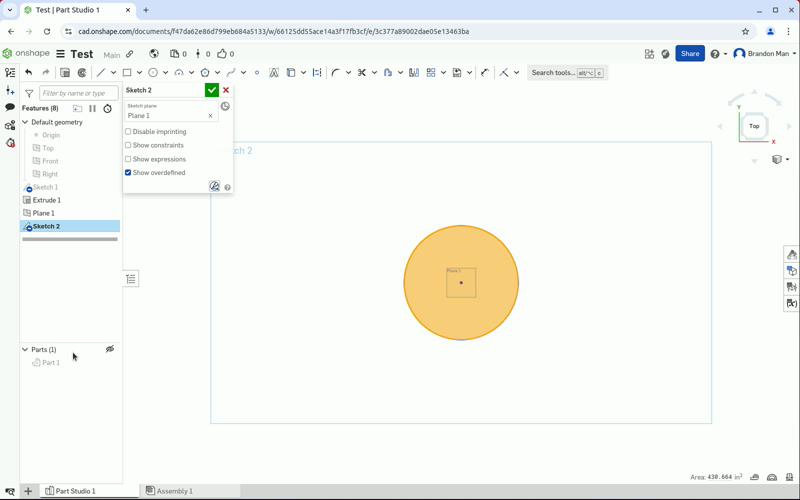
key(shift+e)
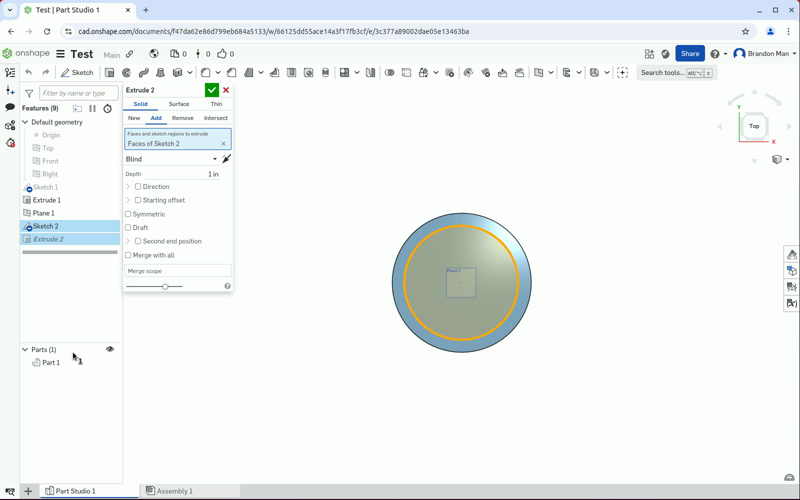
mouse_move(143, 106)
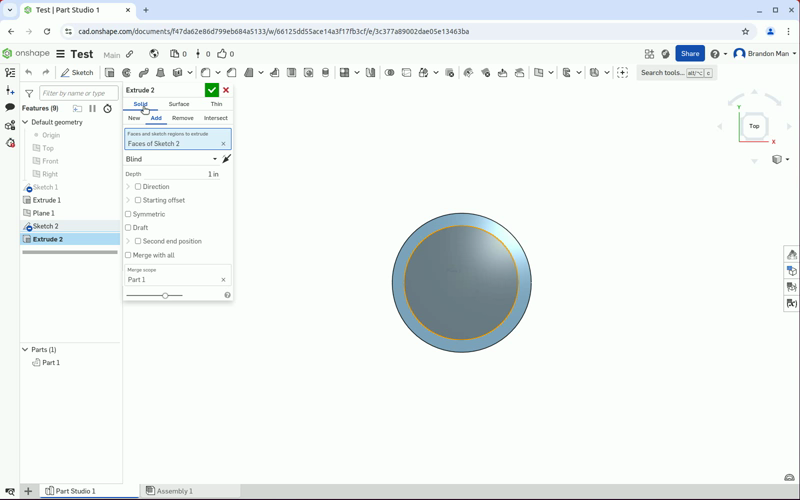
click(143, 106)
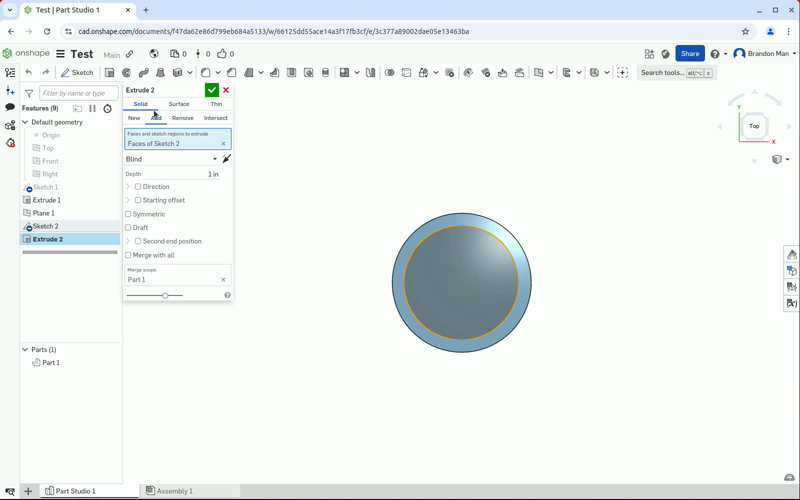
mouse_move(186, 120)
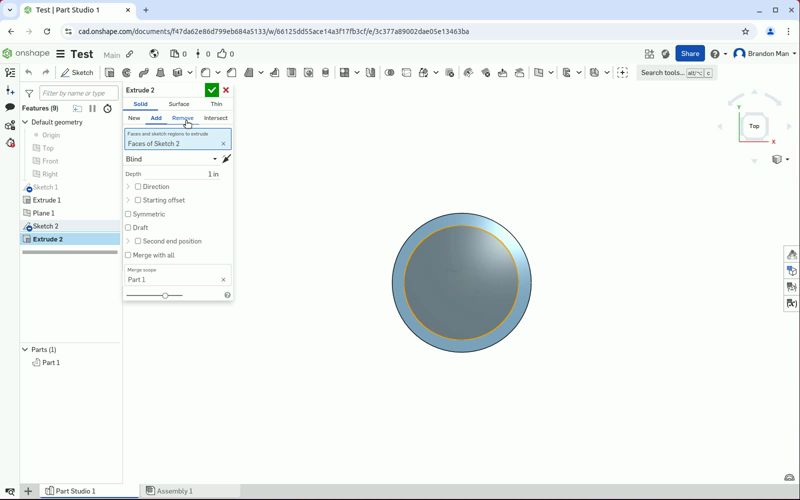
click(186, 120)
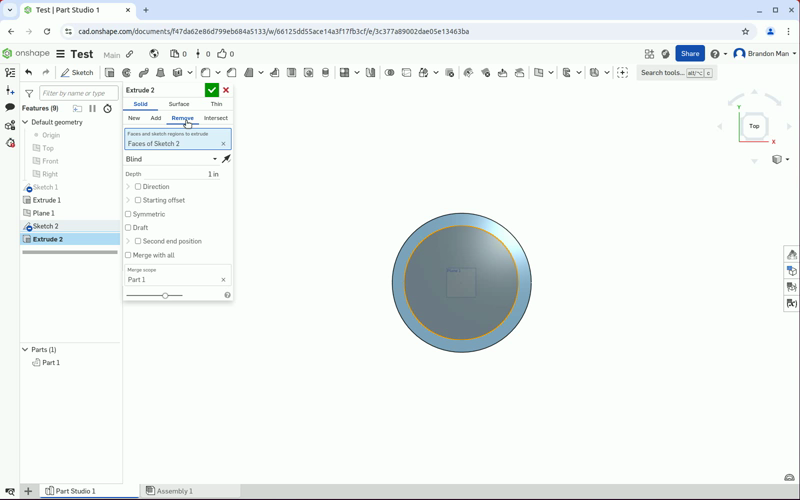
key(tab, 4)
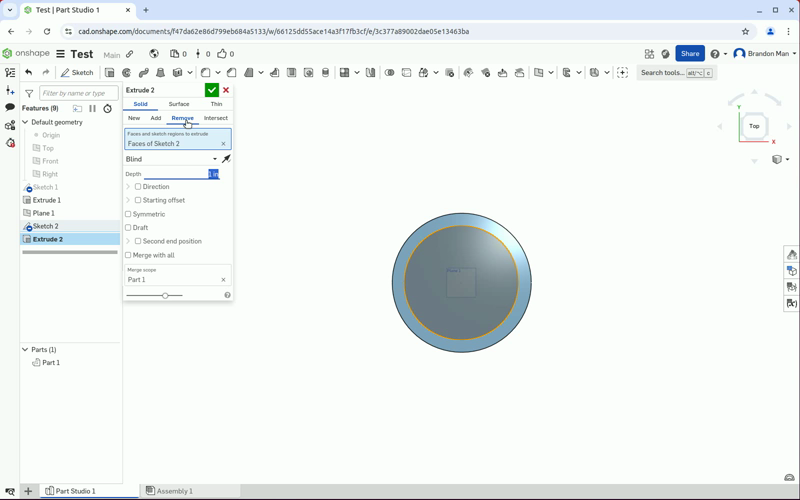
text(20.701)
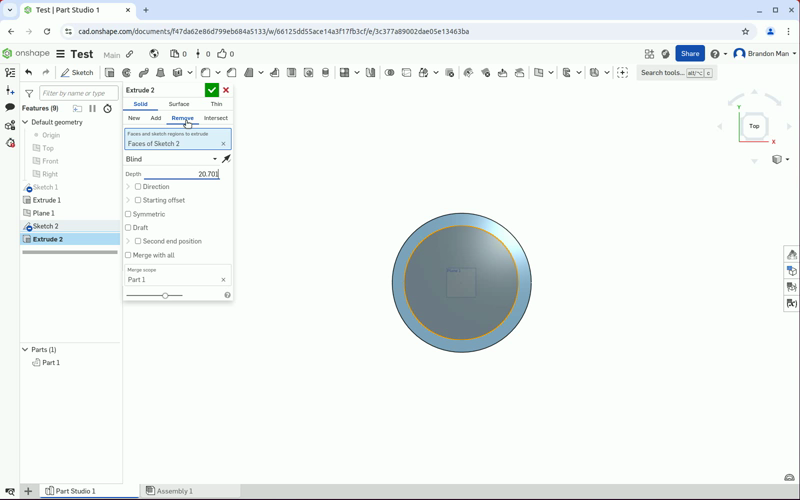
key(tab, 6)
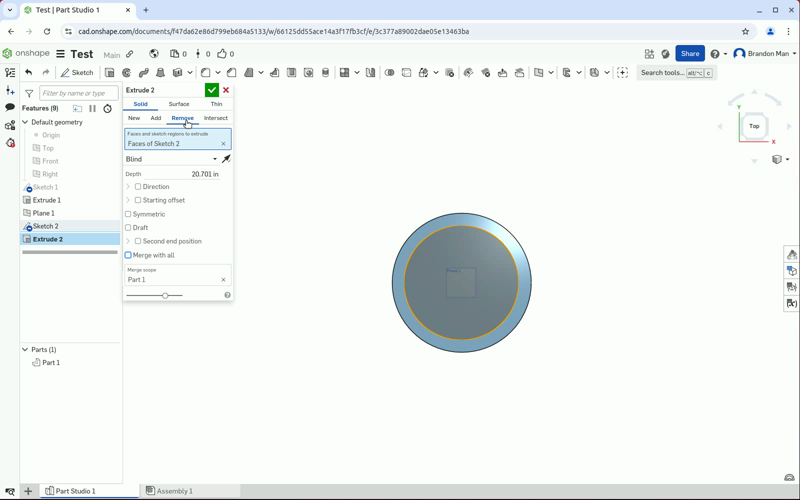
key(space)
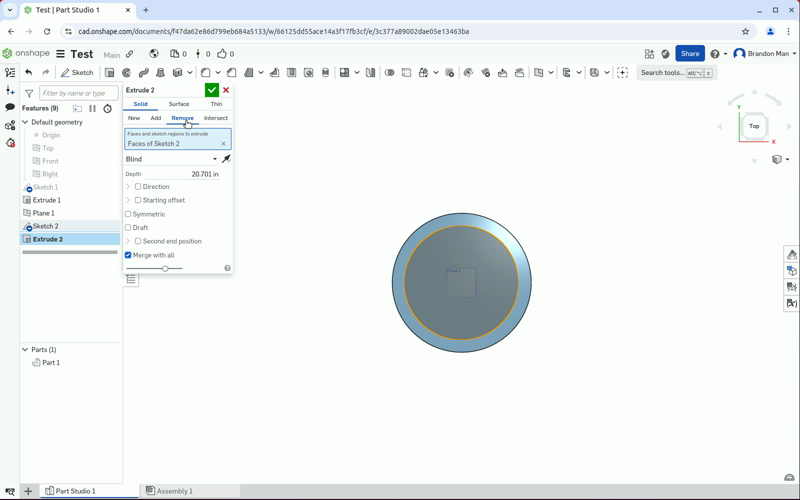
key(enter)
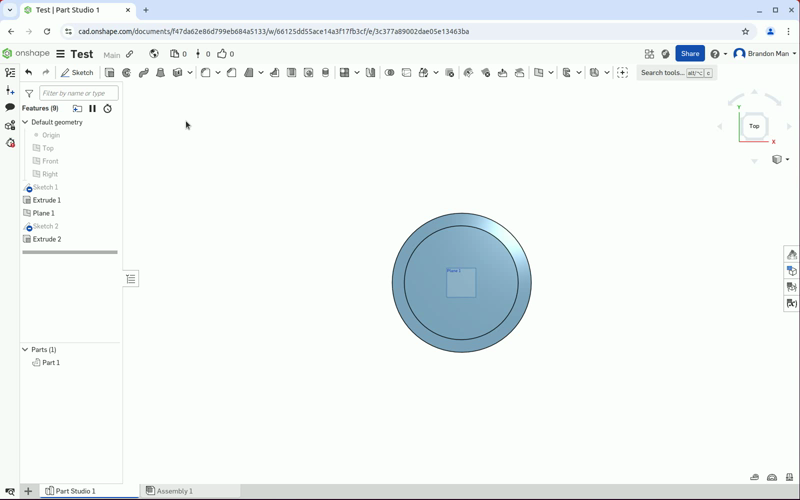
key(shift+h)
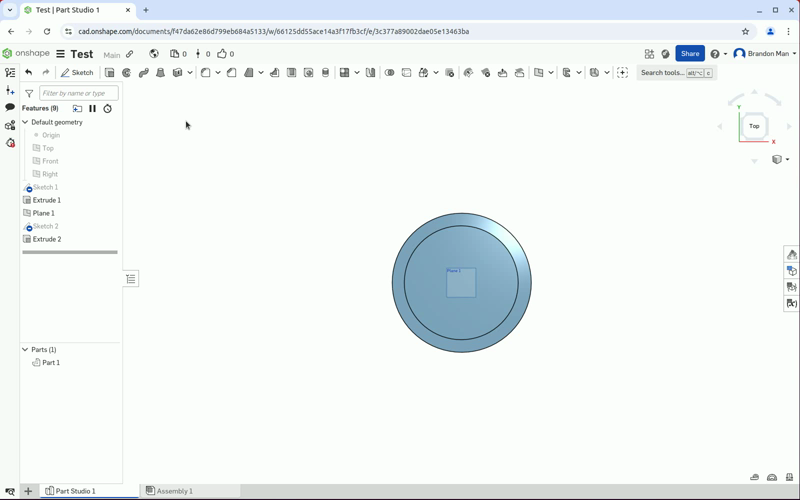
key(shift+h)
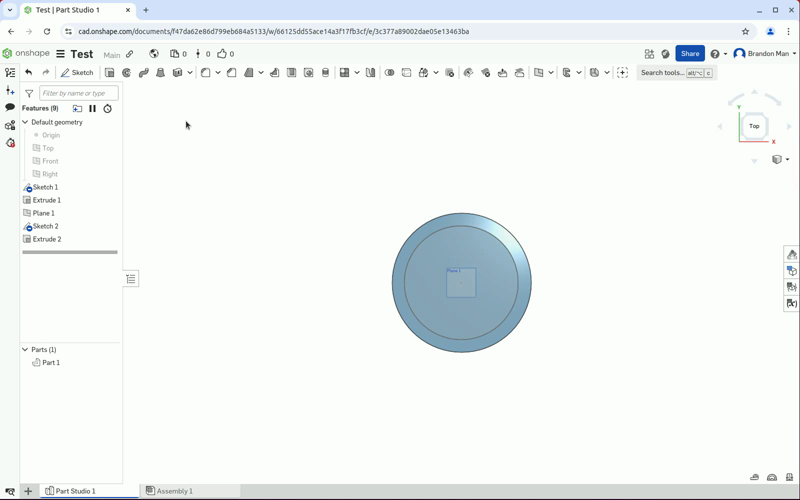
key(shift+7)
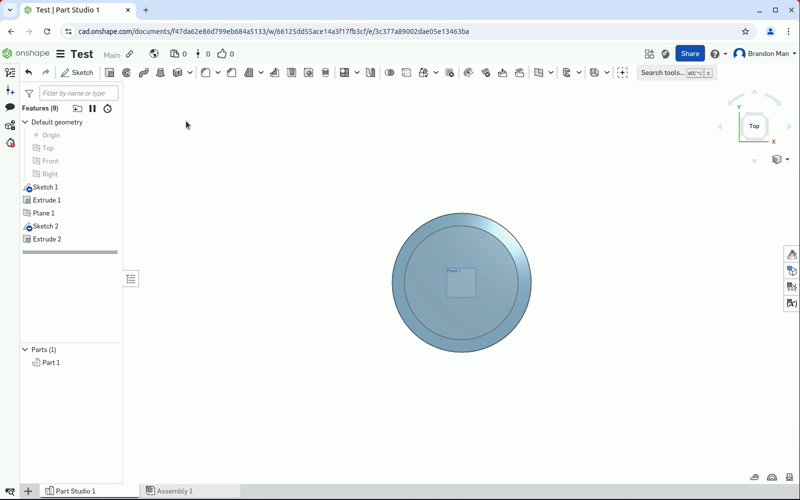
key(up, 3)
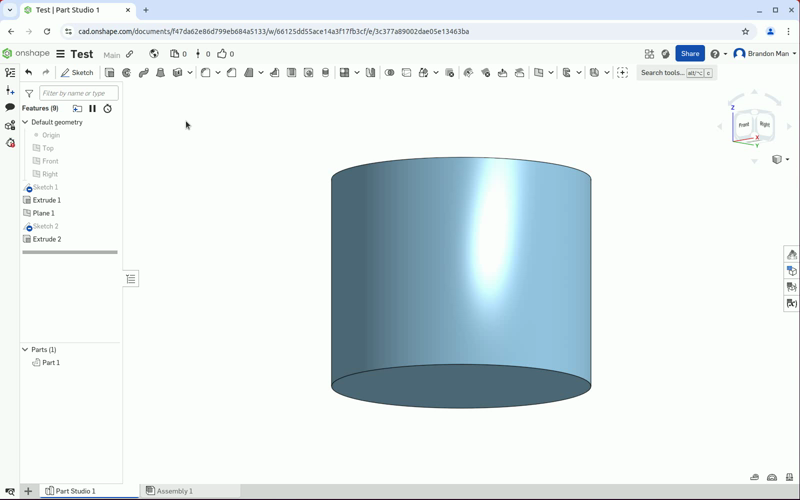
key(left, 3)
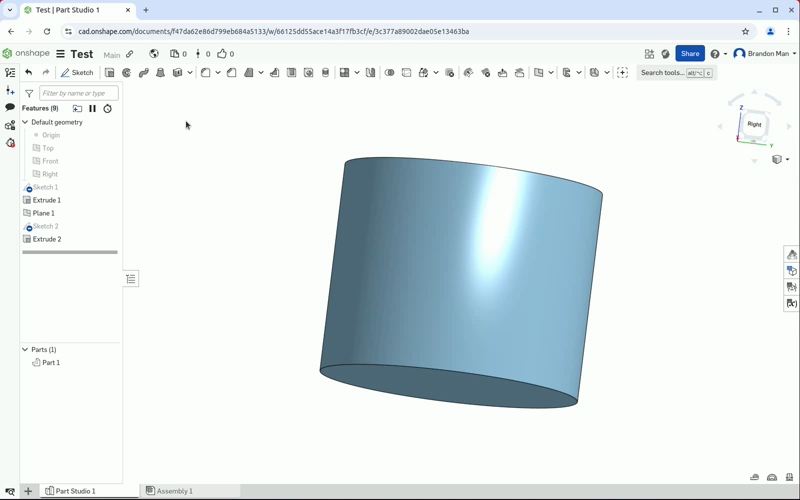
key(right, 3)
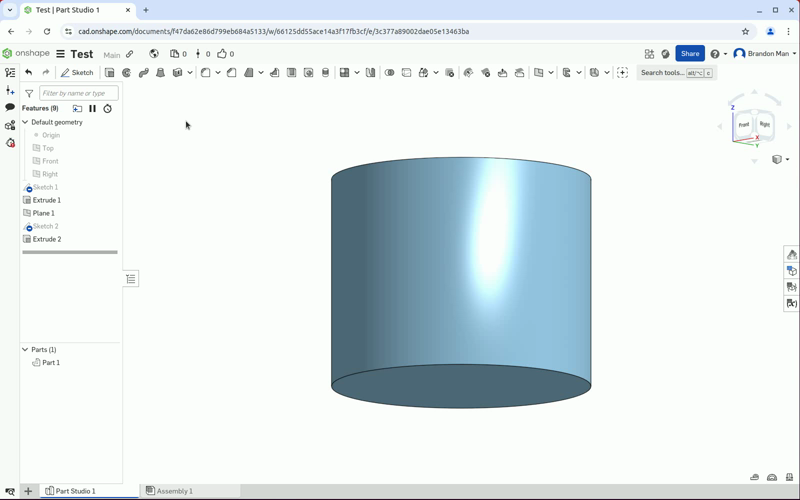
key(down, 3)
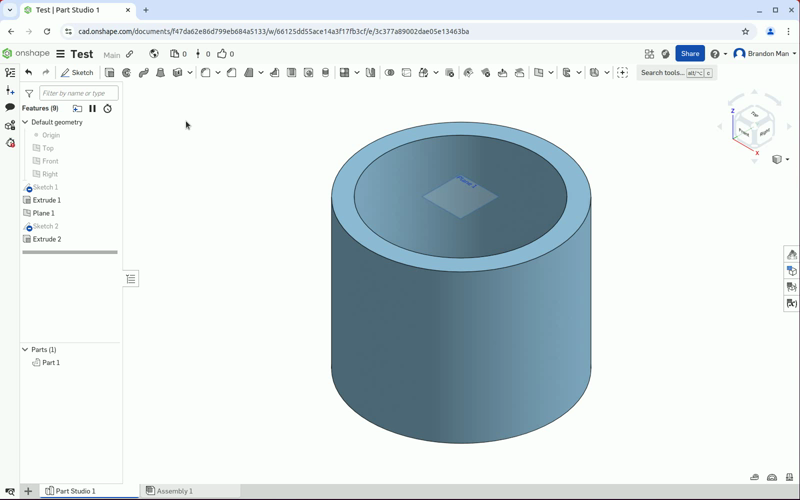
mouse_move(73, 189)
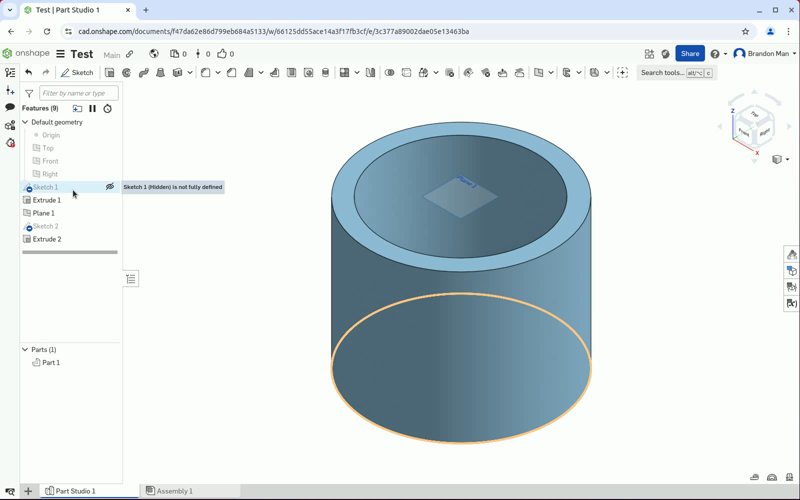
click(73, 189)